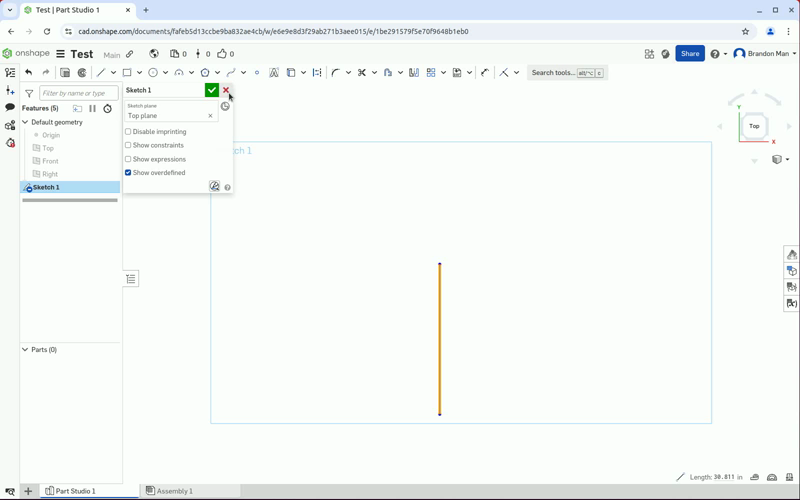
key(shift+h)
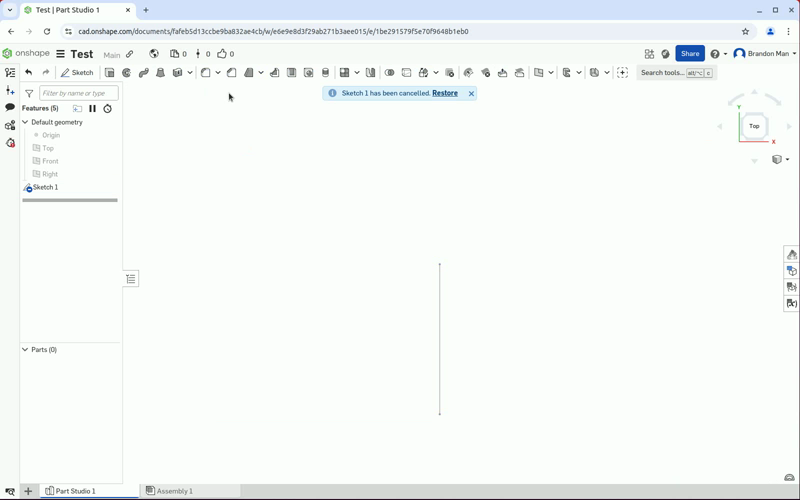
key(shift+s)
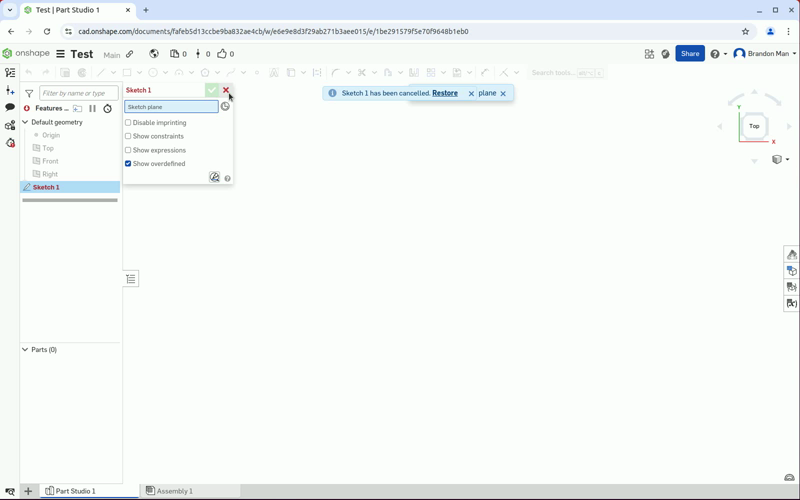
mouse_move(73, 150)
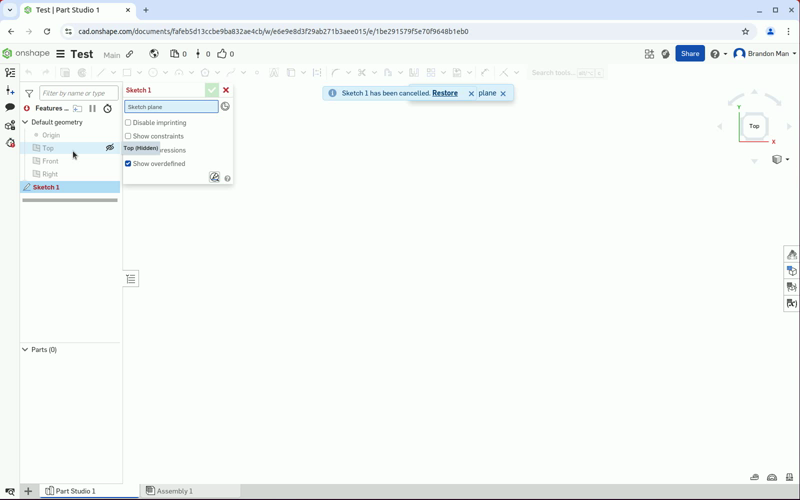
click(73, 150)
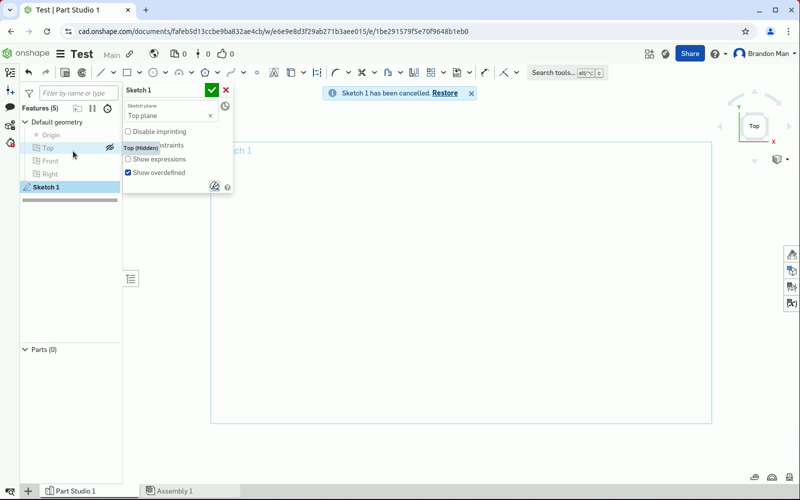
mouse_move(73, 352)
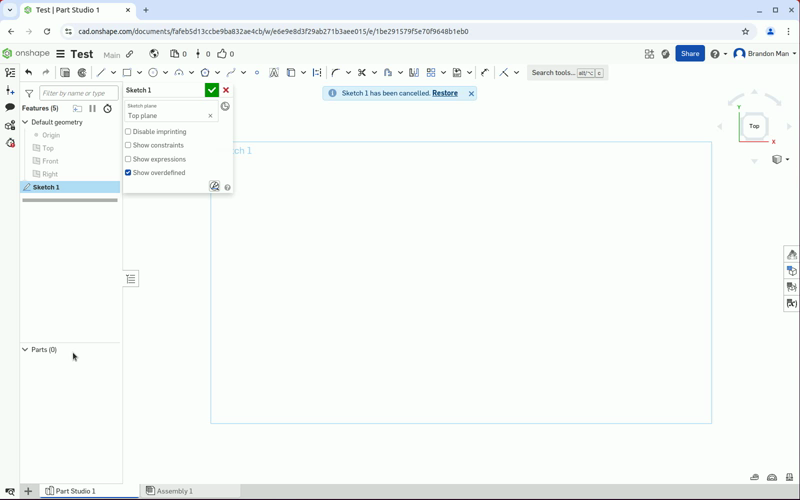
key(y)
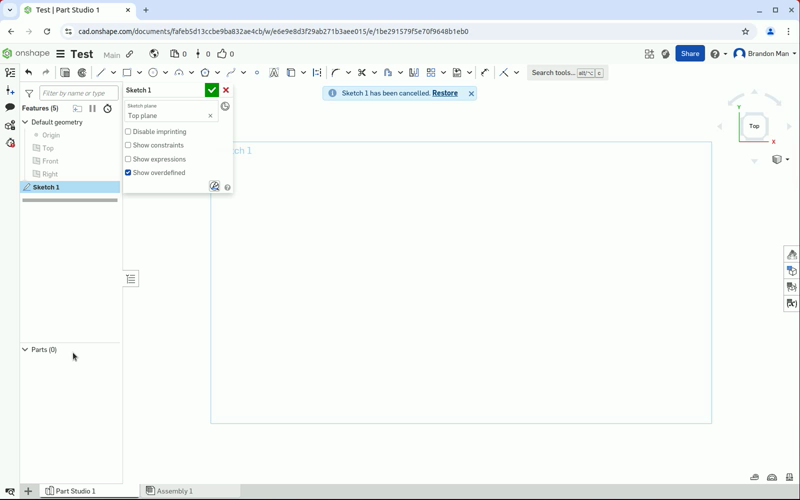
key(c)
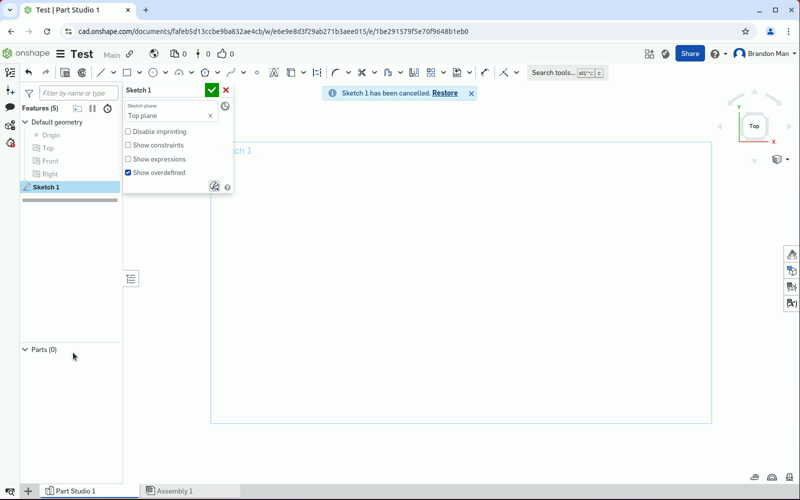
key_down(shift)
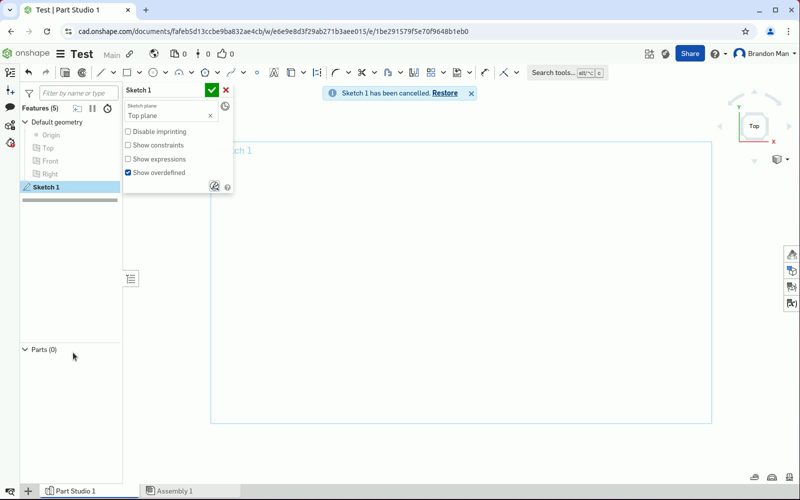
mouse_move(460, 282)
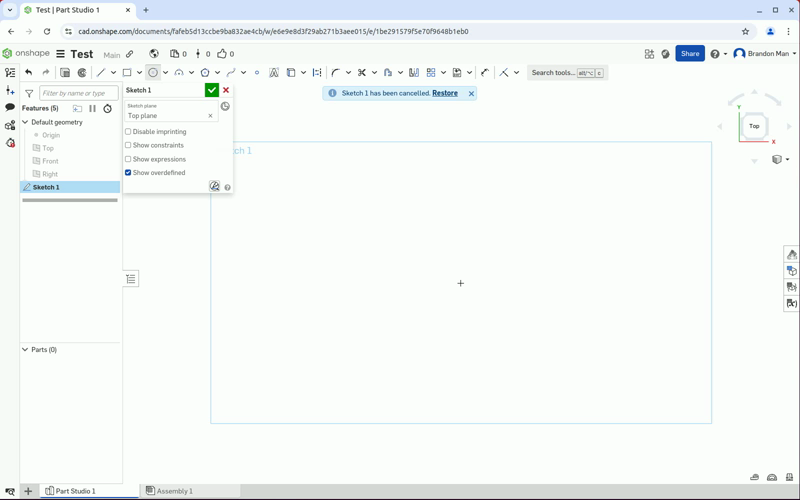
click(460, 282)
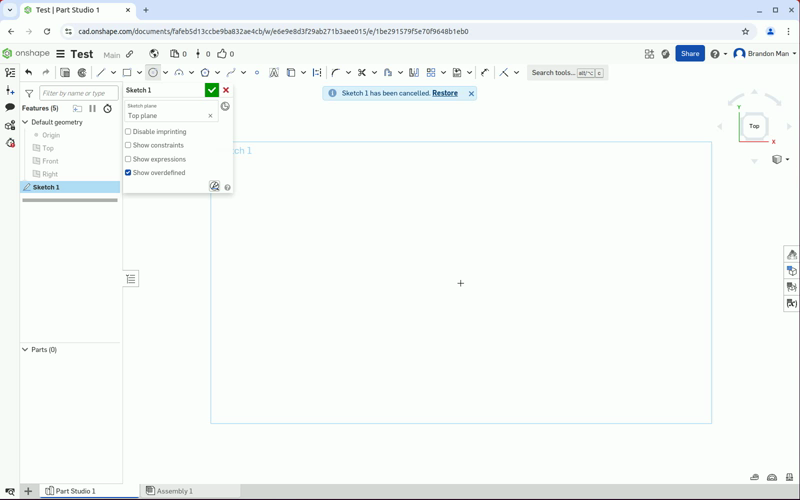
key_up(shift)
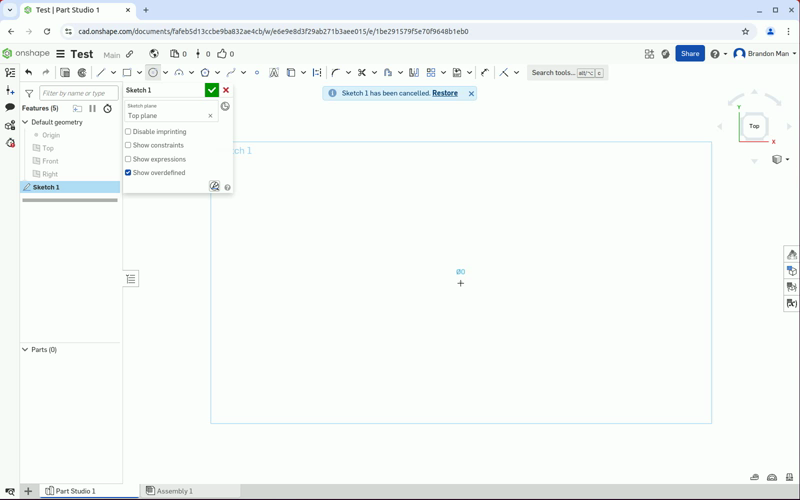
mouse_move(533, 282)
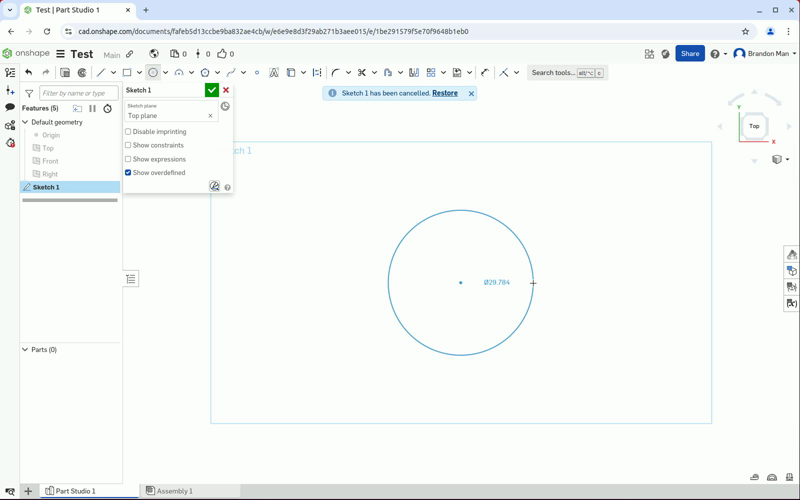
click(533, 282)
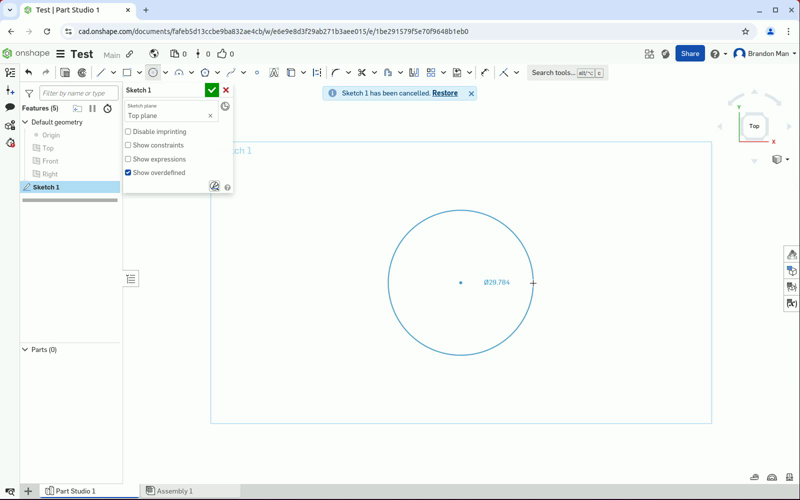
key(esc)
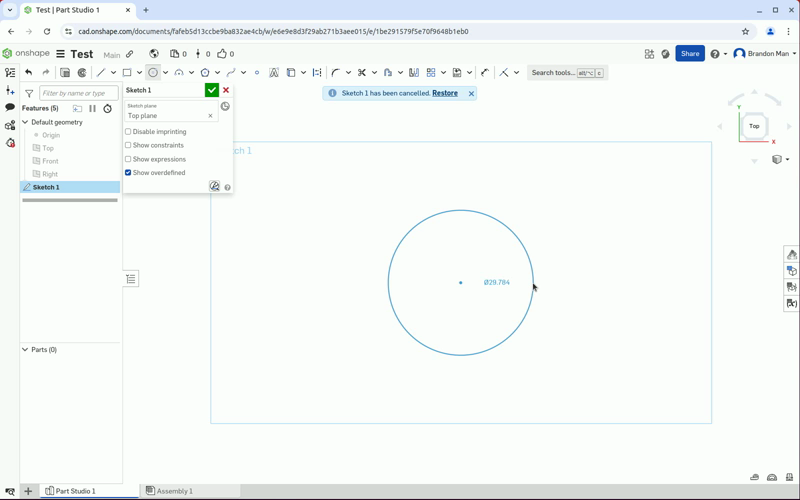
mouse_move(493, 237)
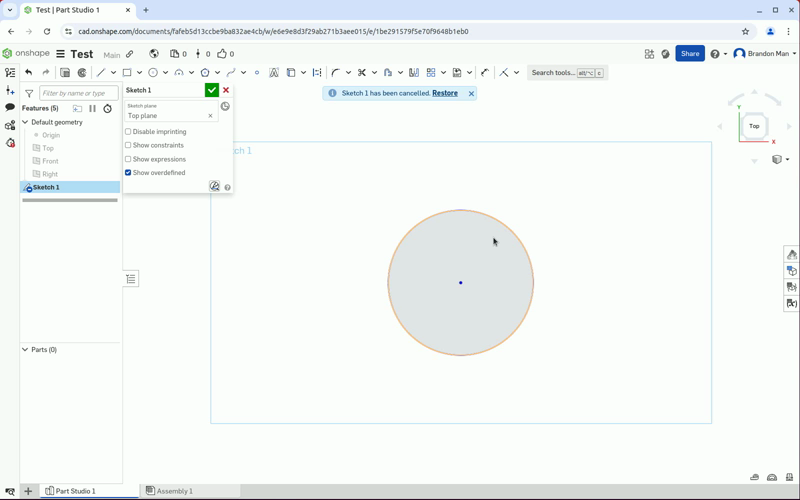
click(493, 237)
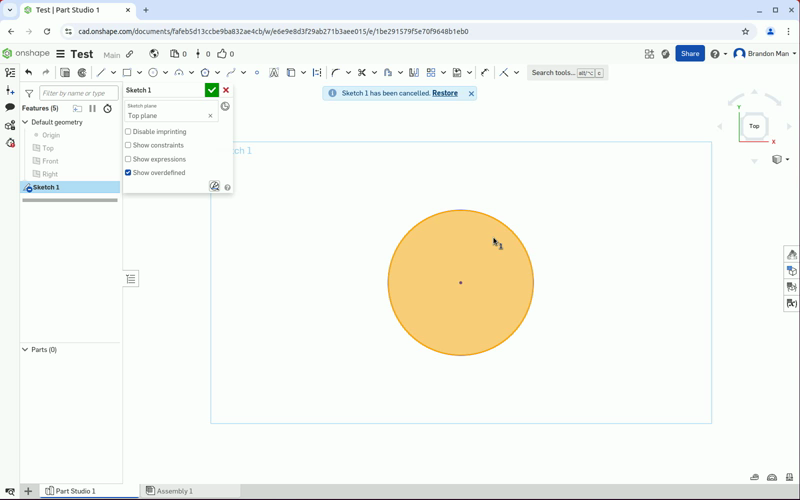
mouse_move(73, 352)
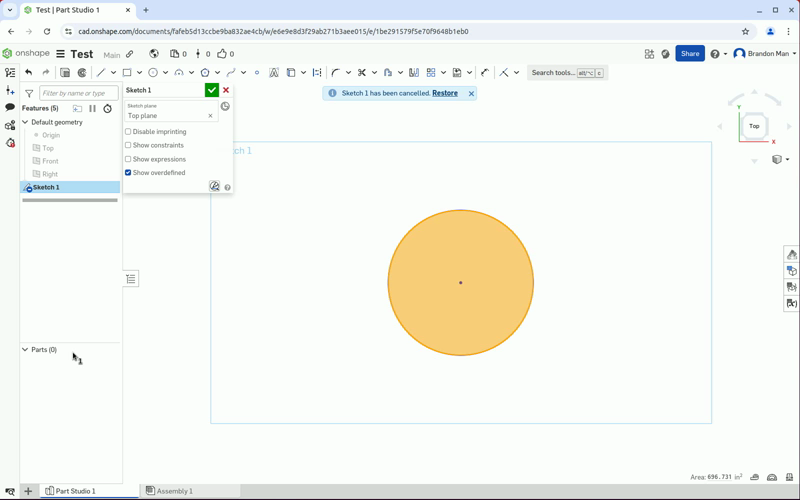
key(shift+y)
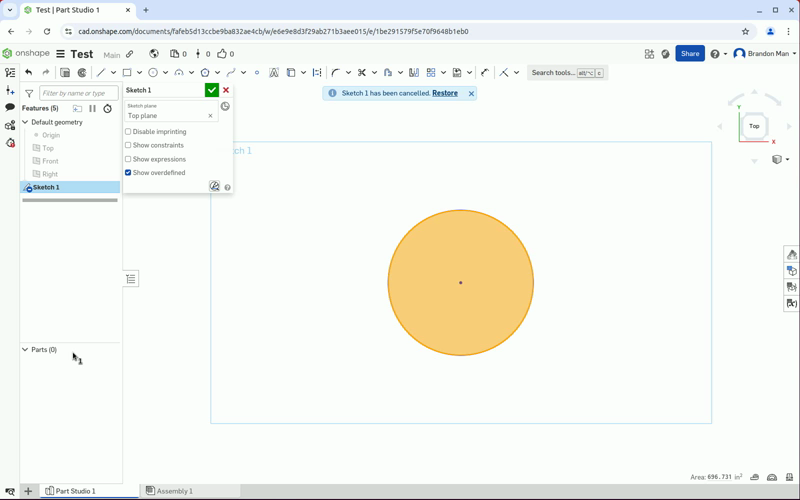
key(shift+e)
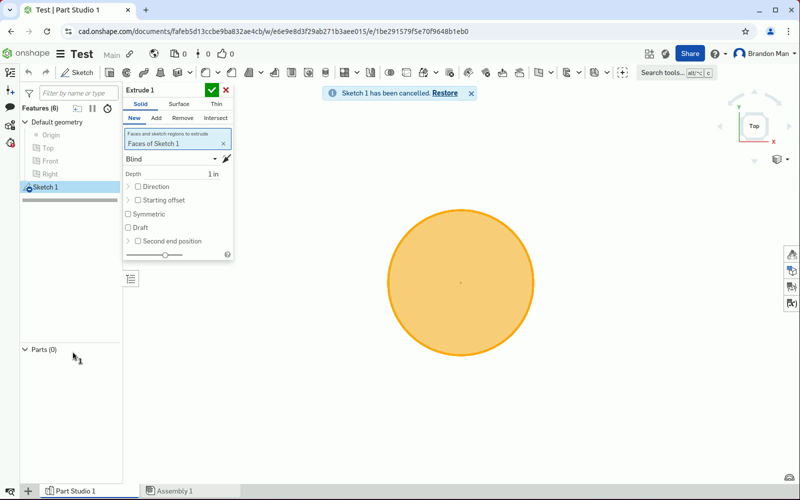
mouse_move(143, 106)
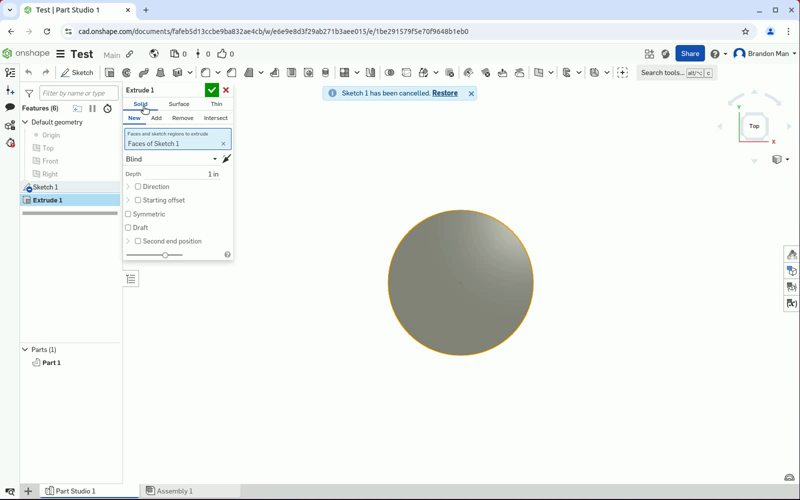
click(143, 106)
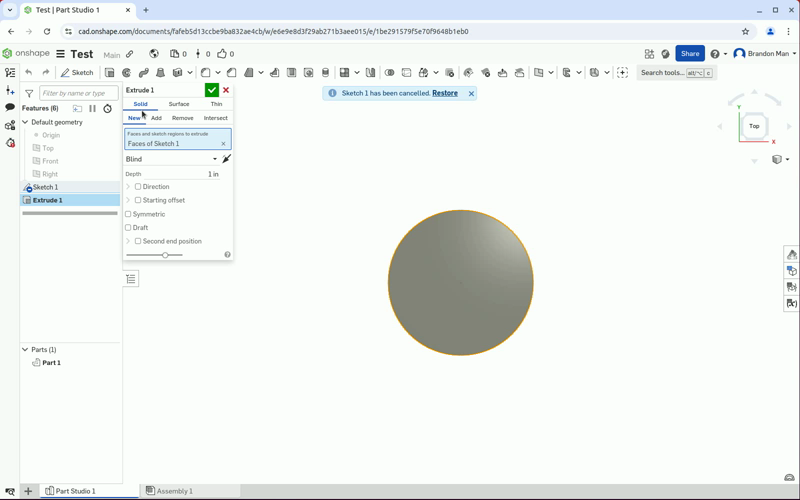
mouse_move(137, 120)
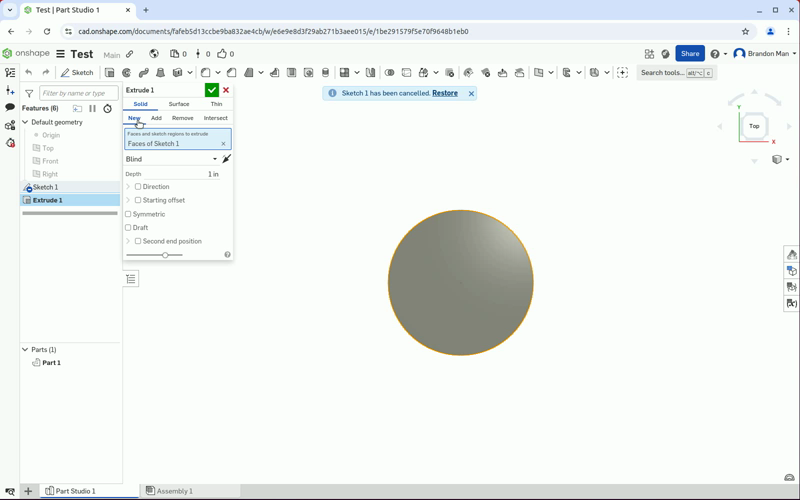
click(137, 120)
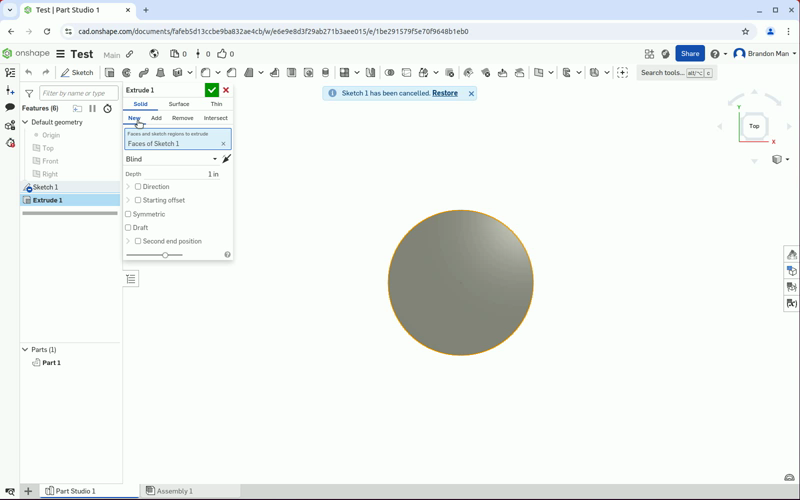
key(tab, 4)
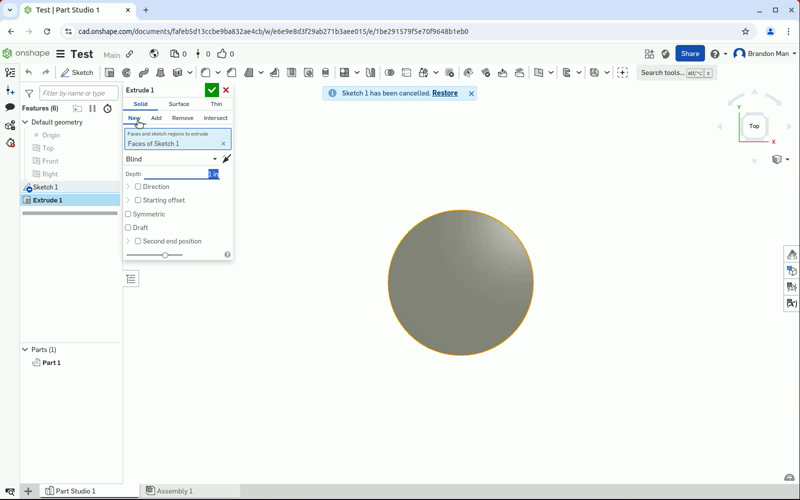
text(8.184)
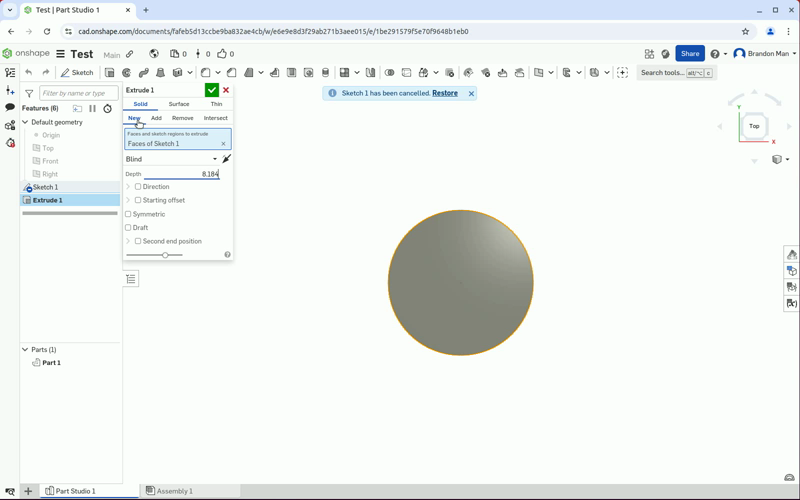
key(enter)
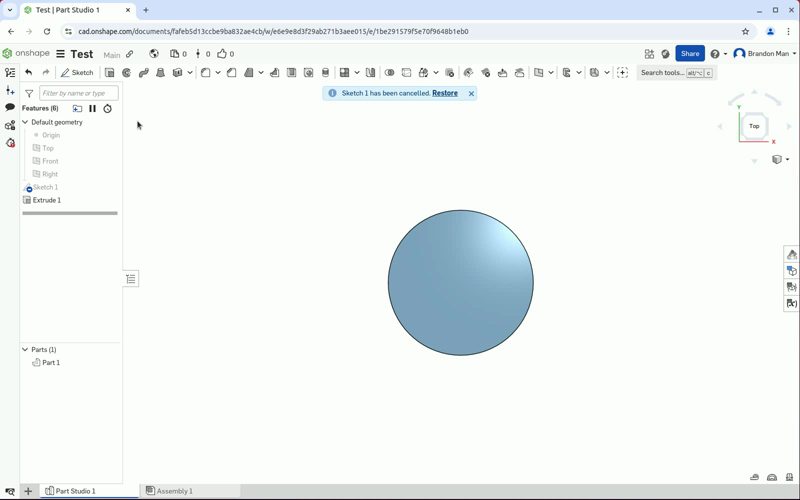
key(shift+h)
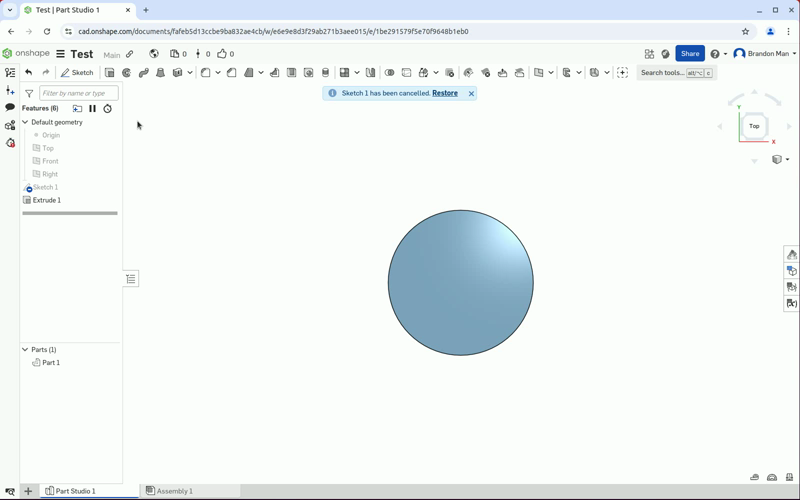
key(shift+h)
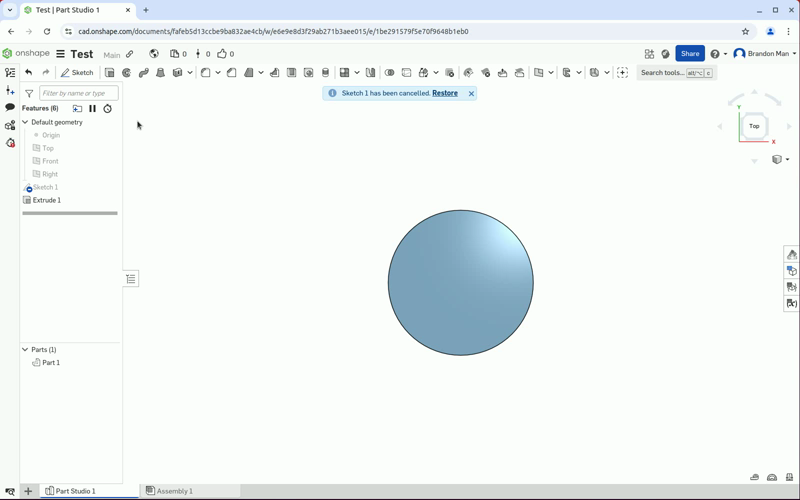
mouse_move(73, 189)
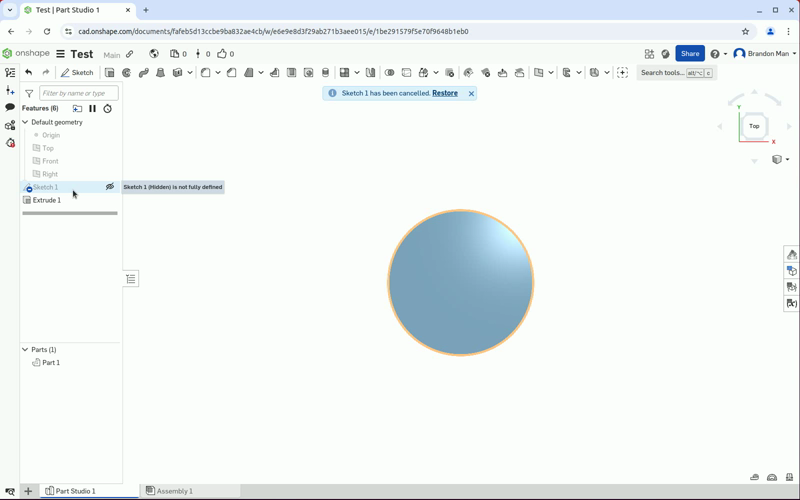
click(73, 189)
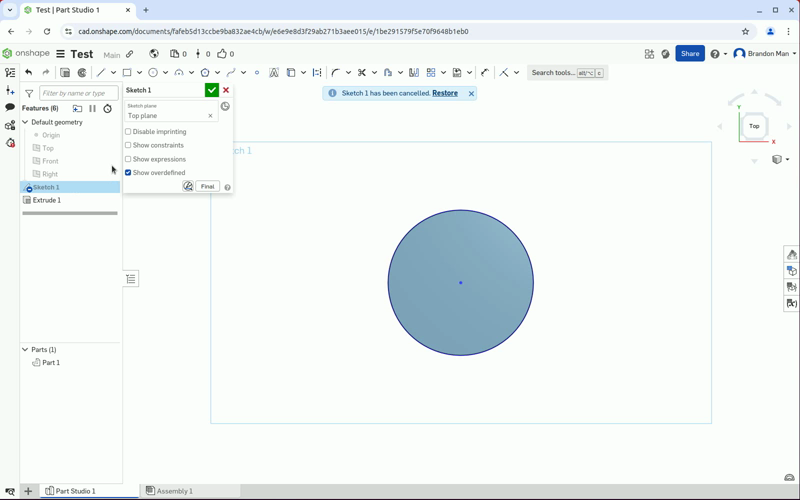
mouse_move(229, 92)
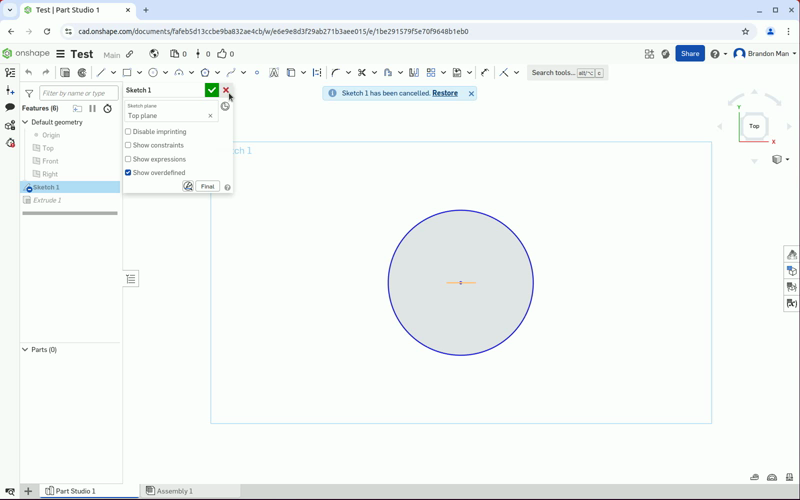
click(229, 92)
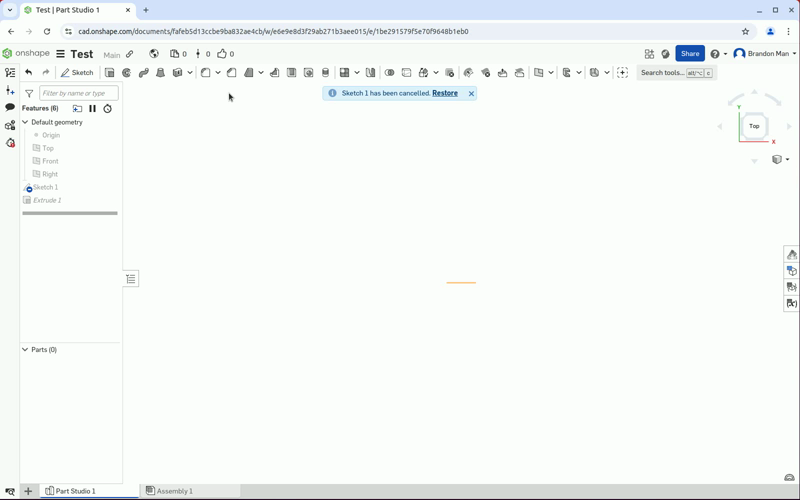
mouse_move(541, 75)
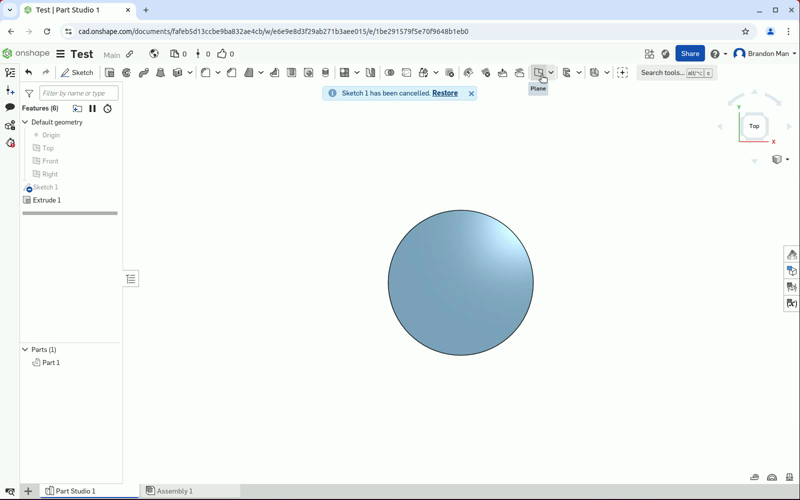
click(541, 75)
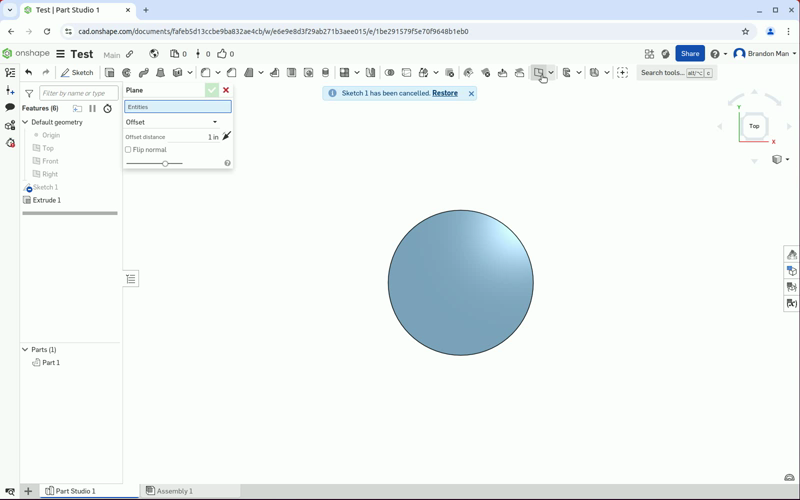
mouse_move(73, 150)
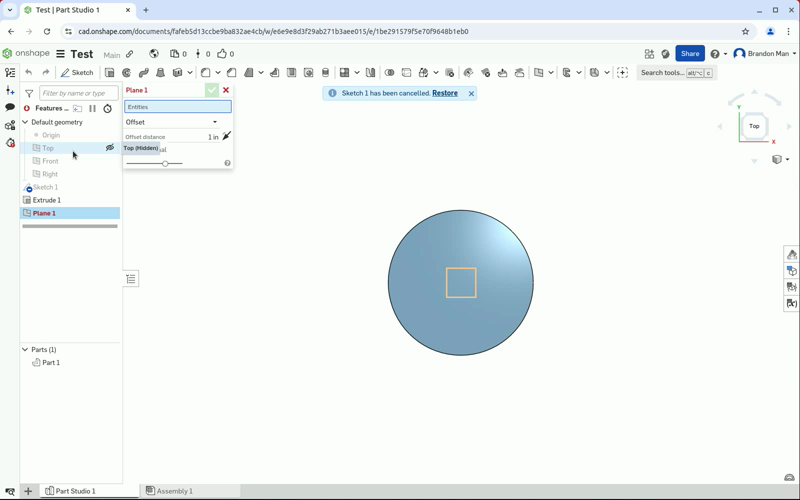
click(73, 150)
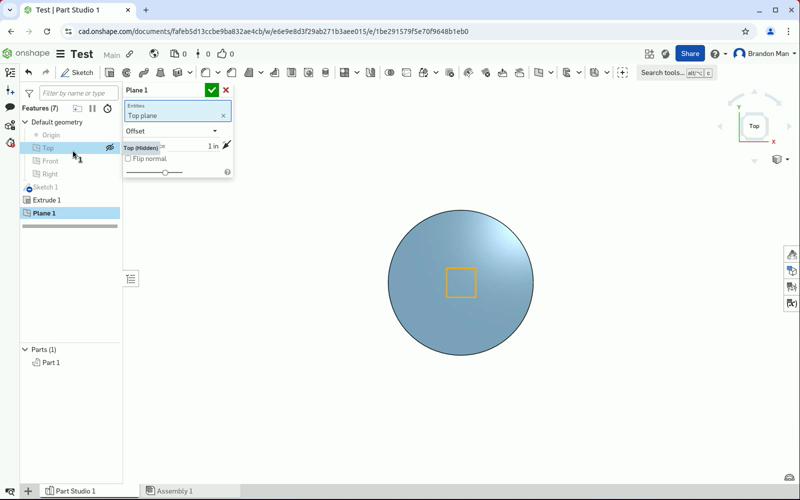
key(tab, 2)
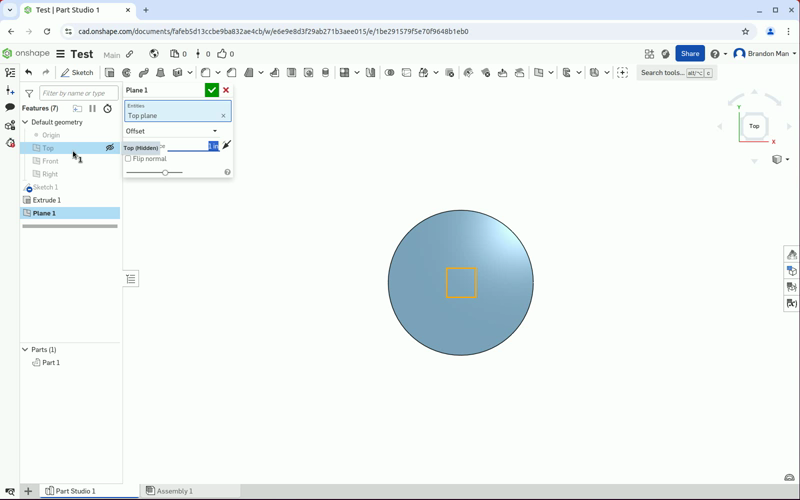
text(8.196)
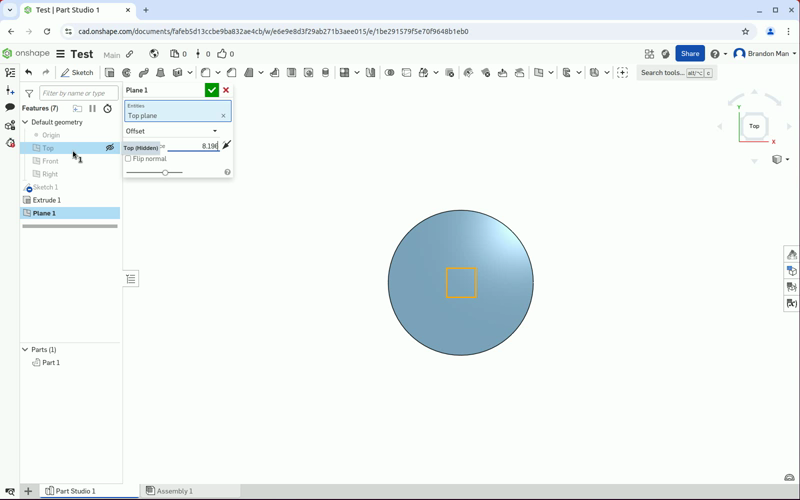
key(enter, 2)
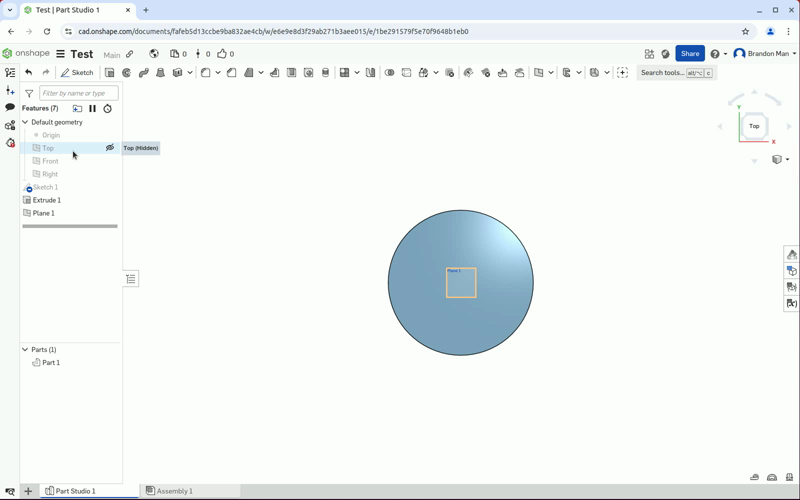
key(shift+s)
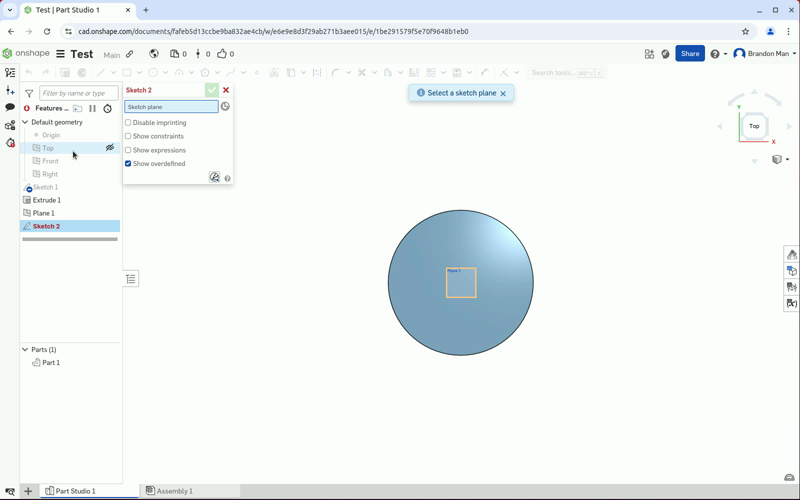
mouse_move(73, 215)
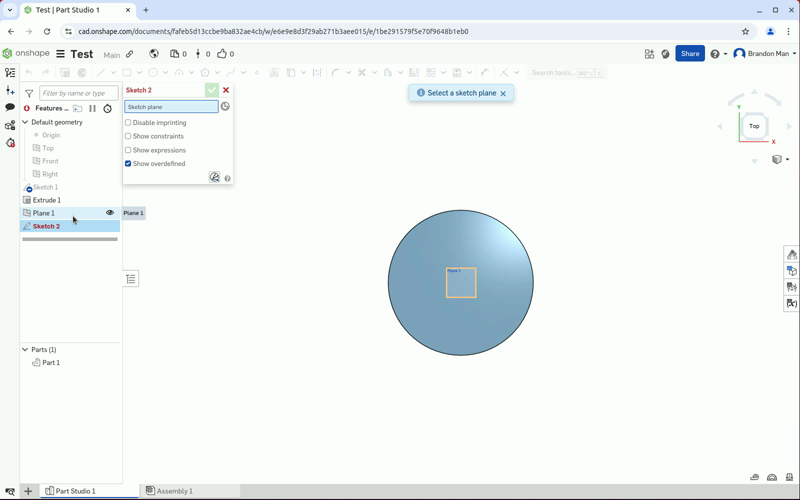
click(73, 215)
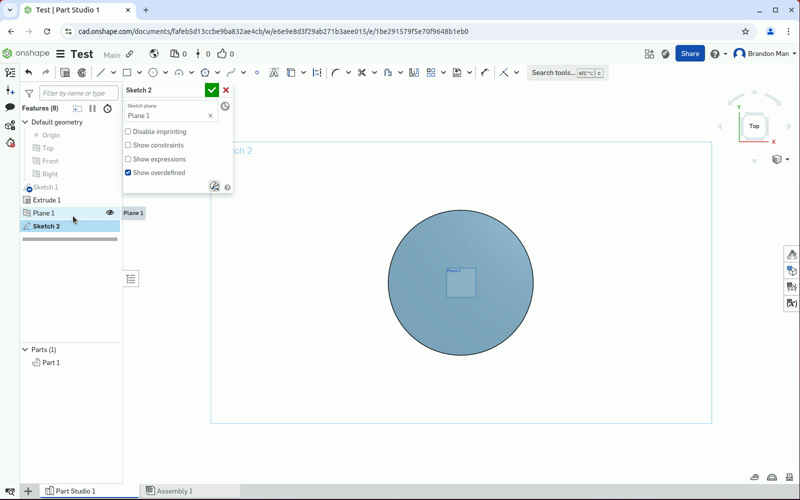
mouse_move(73, 352)
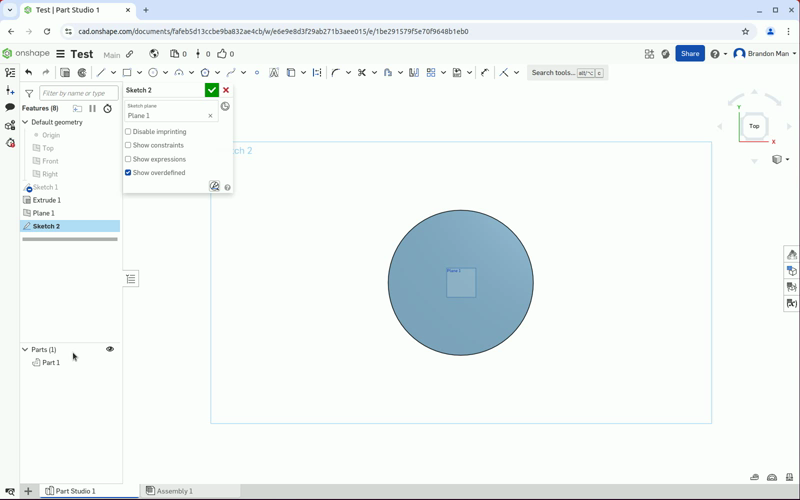
key(y)
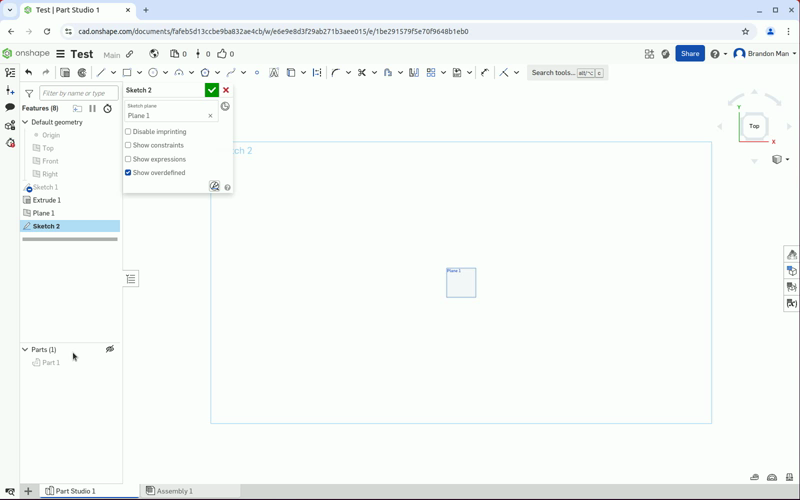
key(c)
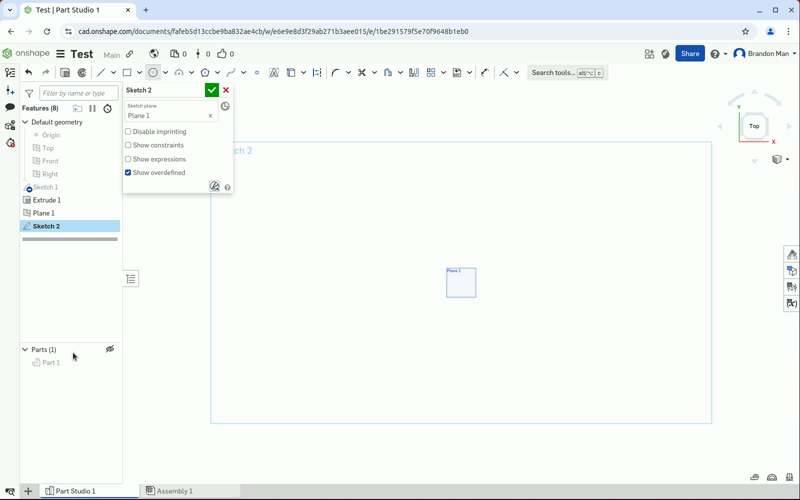
key_down(shift)
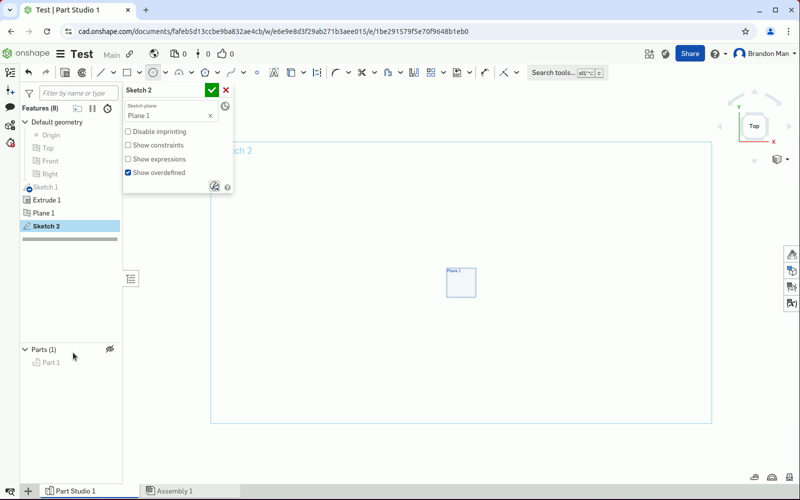
mouse_move(460, 282)
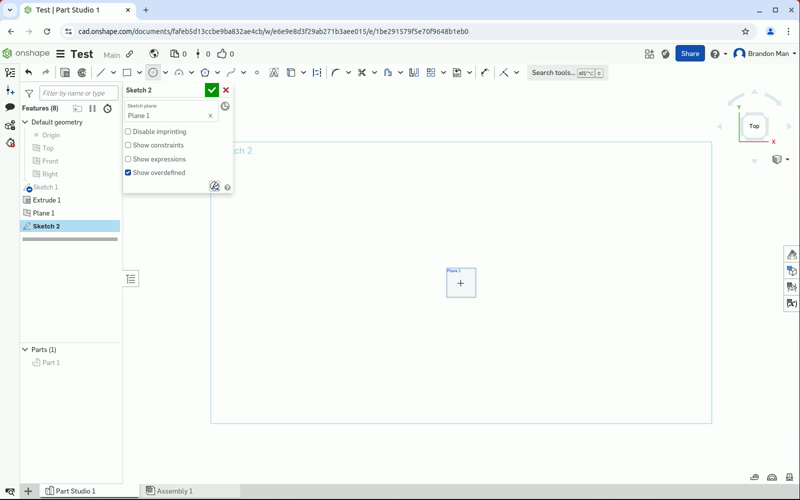
click(460, 282)
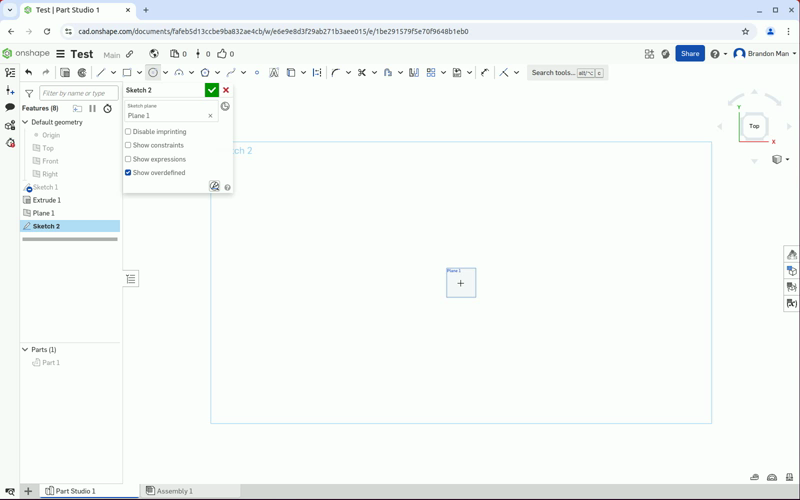
key_up(shift)
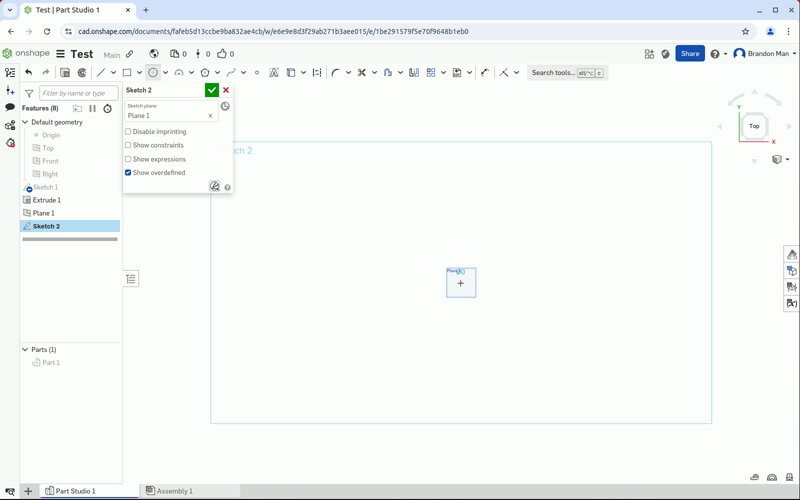
mouse_move(511, 282)
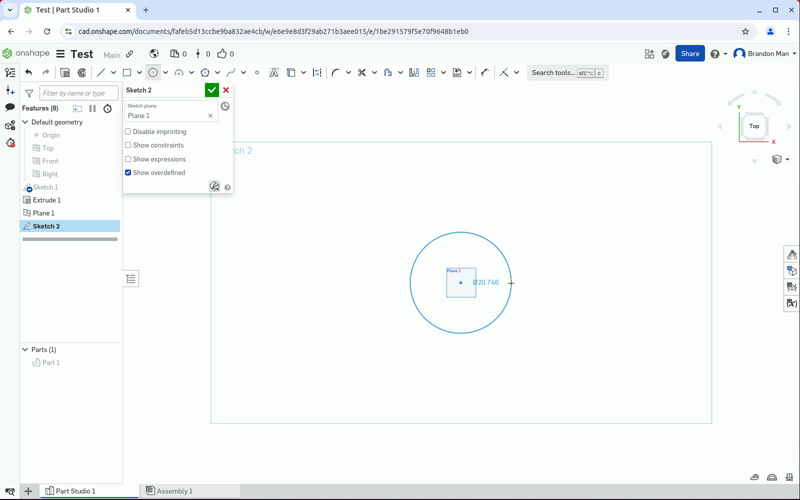
click(511, 282)
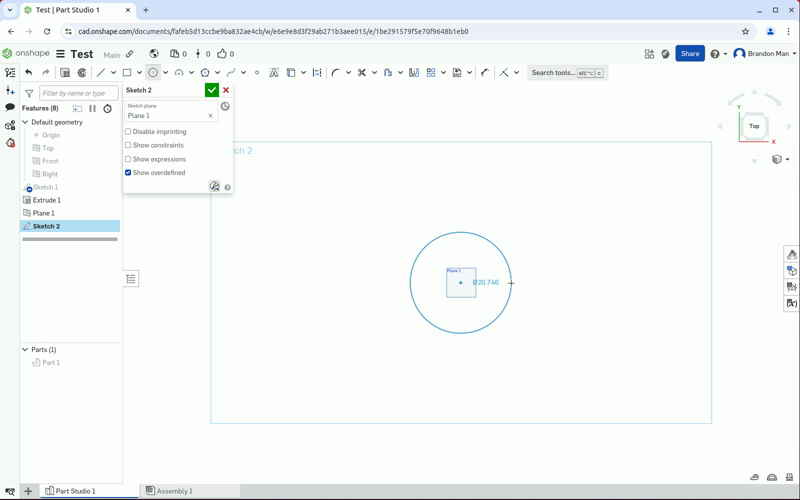
key(esc)
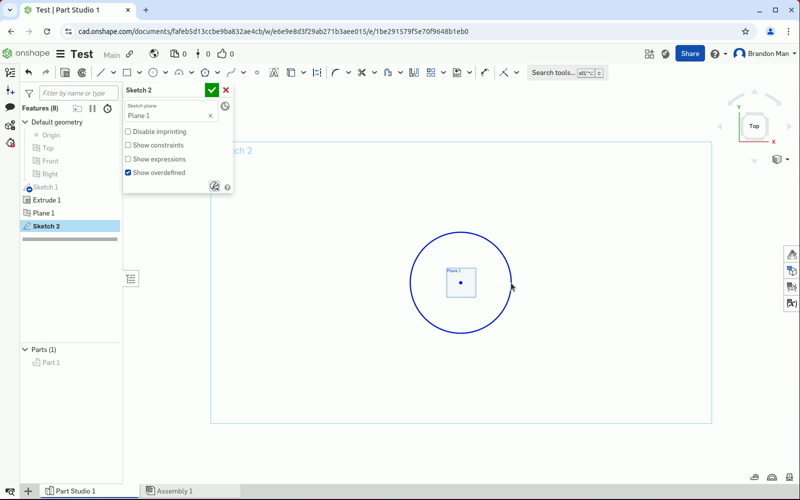
mouse_move(429, 294)
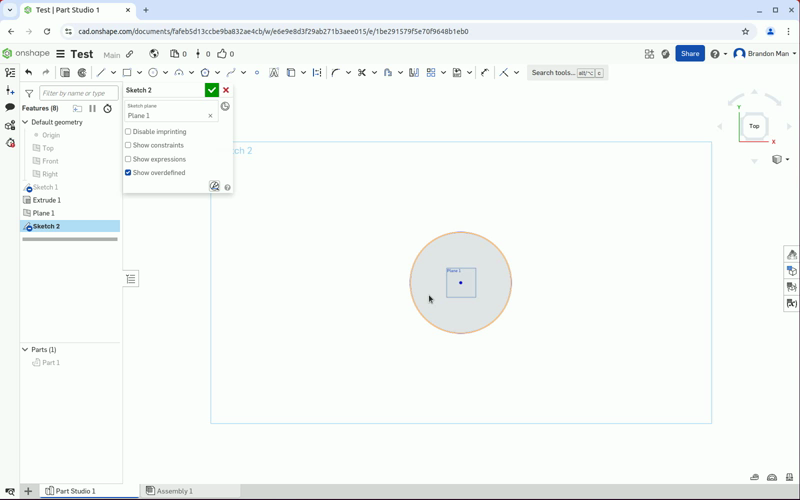
click(429, 294)
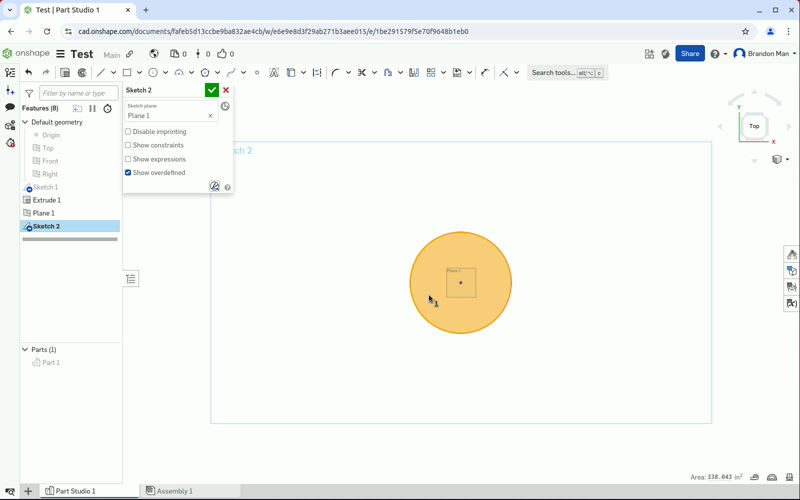
mouse_move(73, 352)
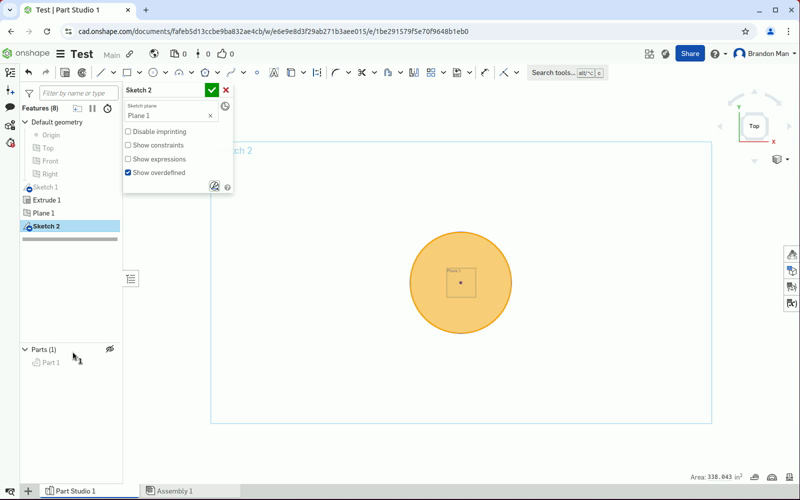
key(shift+y)
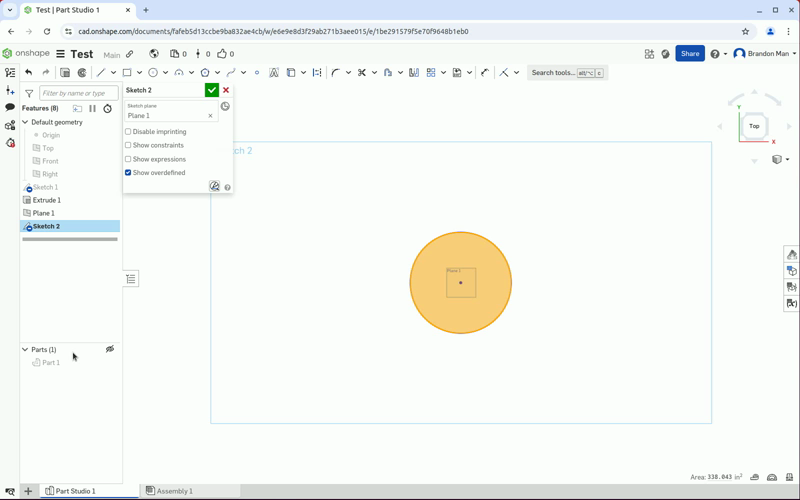
key(shift+e)
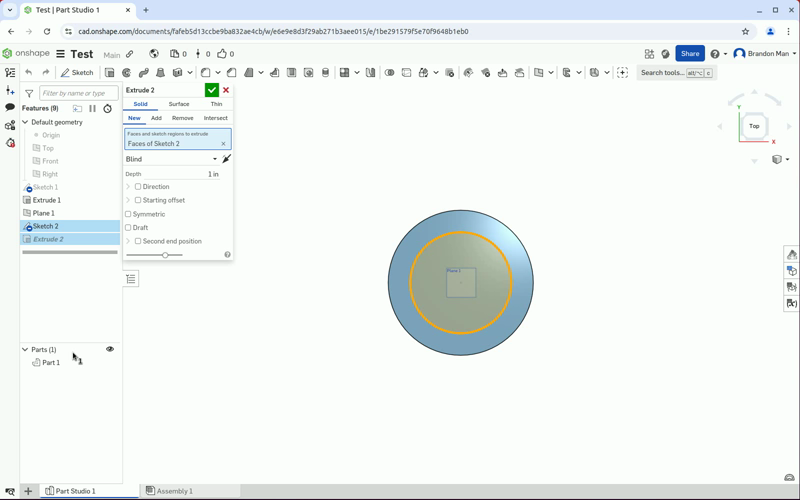
mouse_move(143, 106)
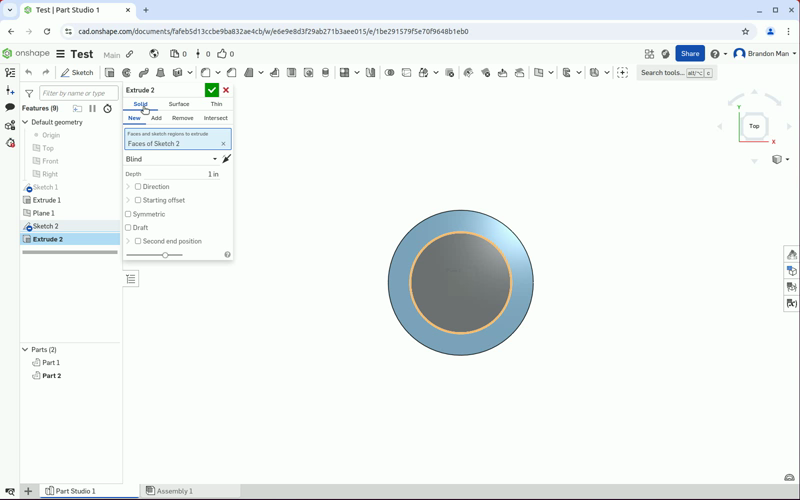
click(143, 106)
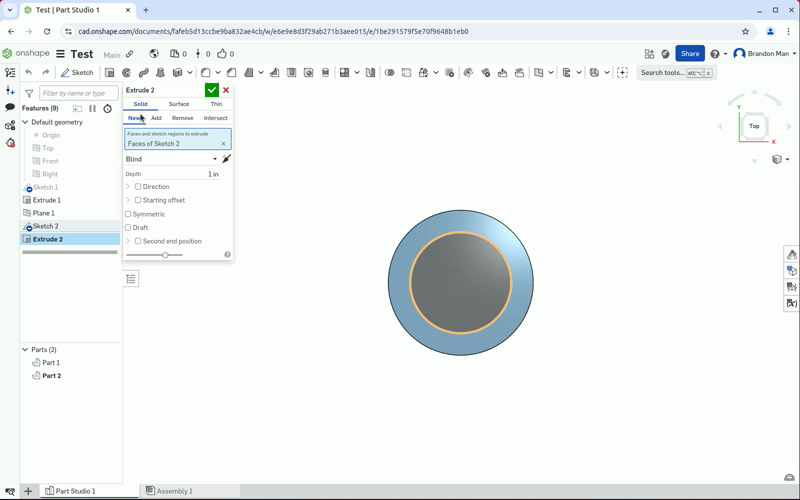
mouse_move(137, 120)
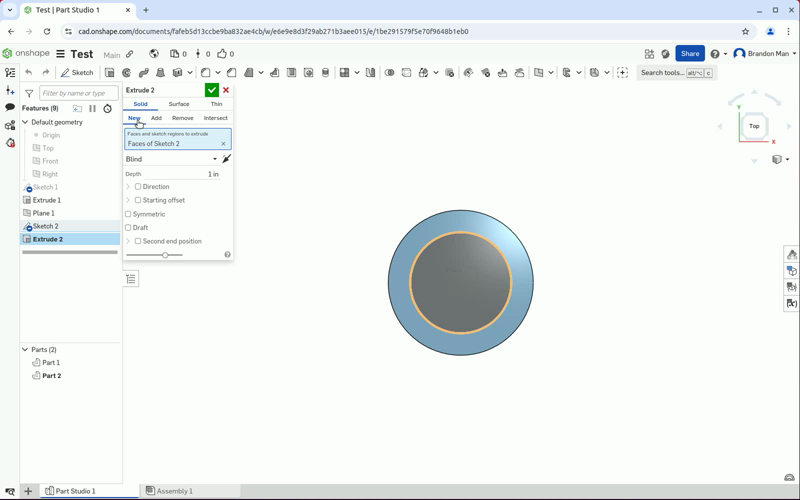
click(137, 120)
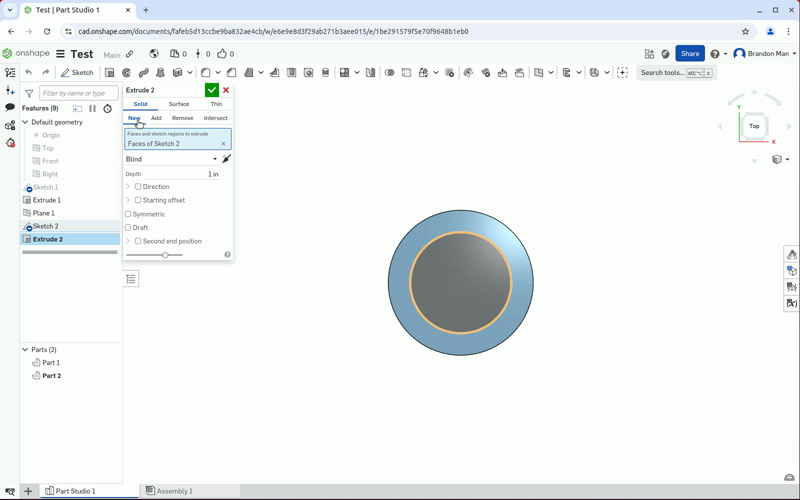
key(tab, 4)
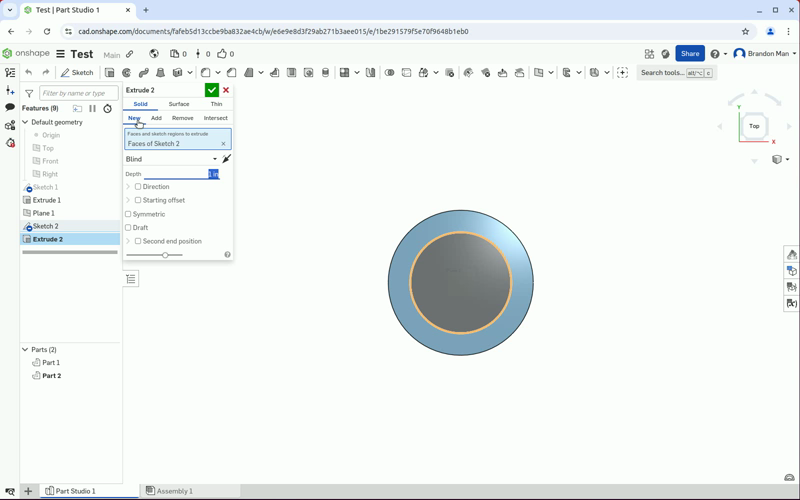
text(11.554)
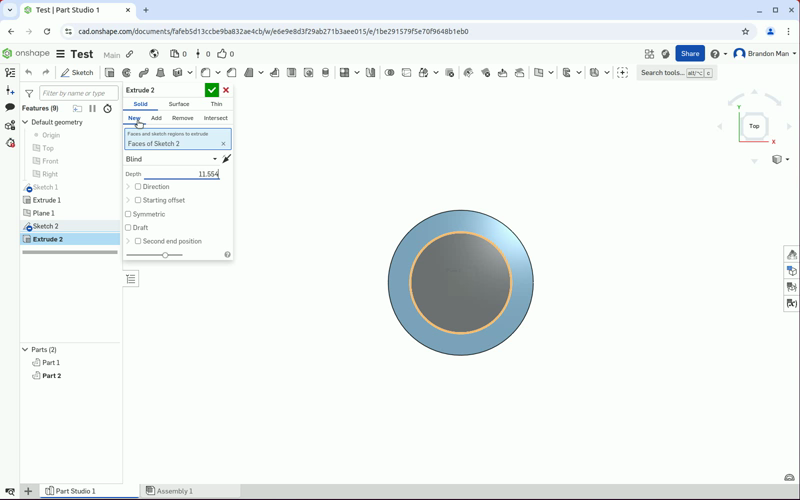
key(enter)
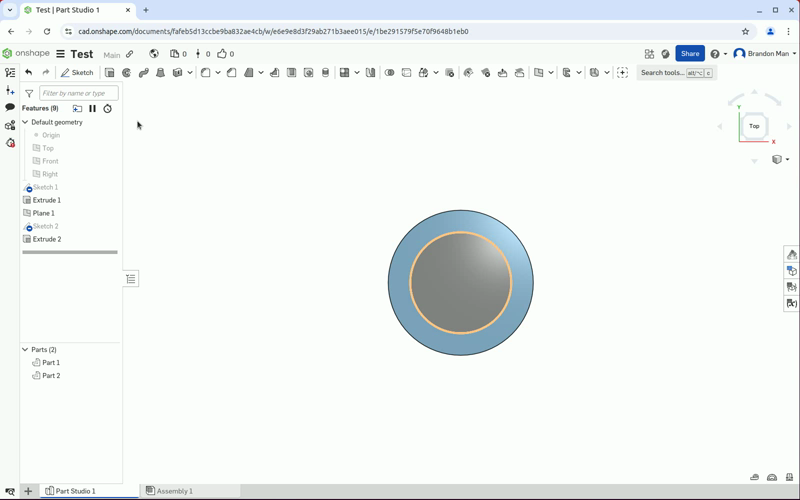
key(shift+h)
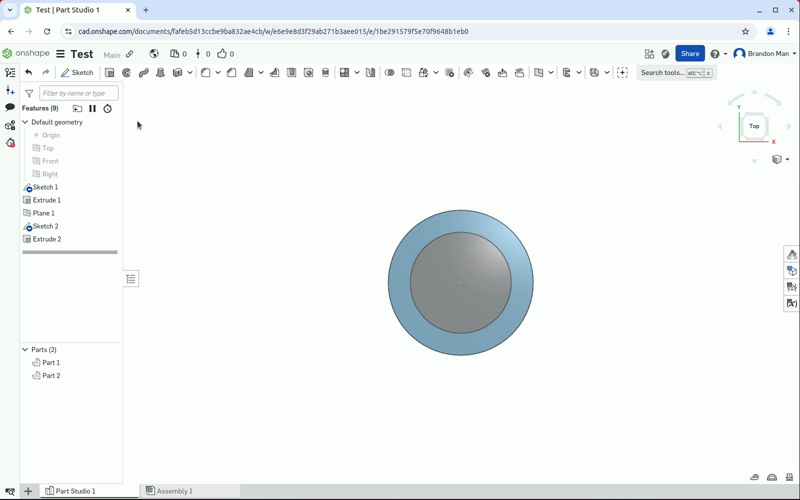
key(shift+h)
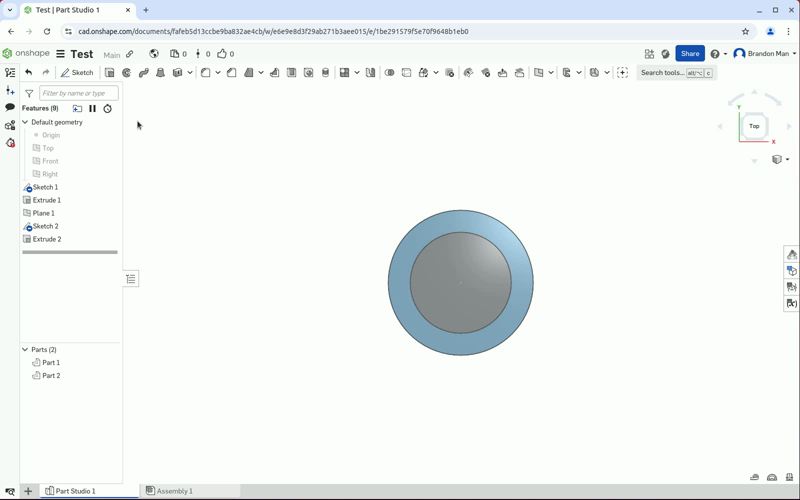
key(shift+7)
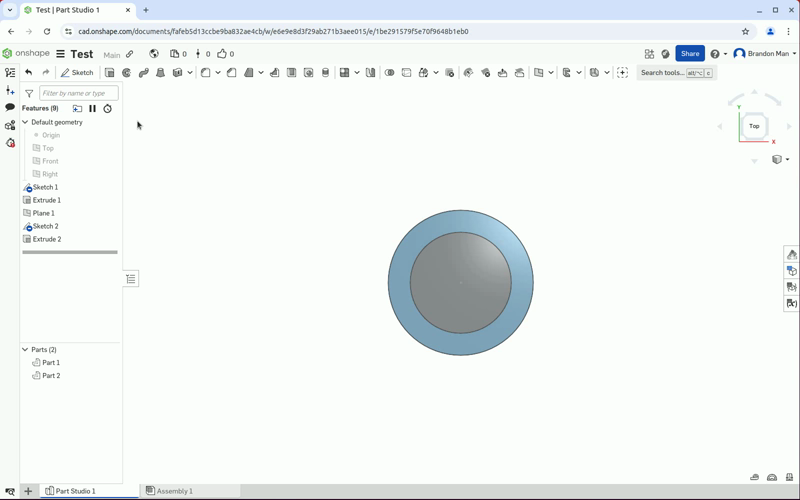
key(up, 3)
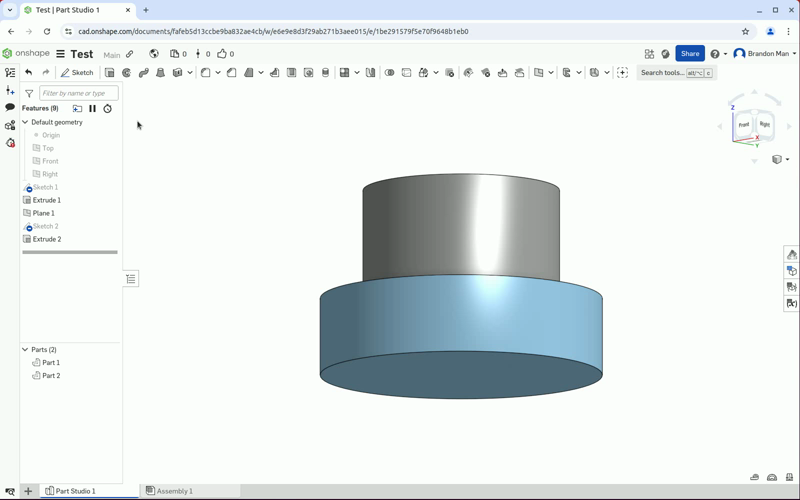
key(left, 3)
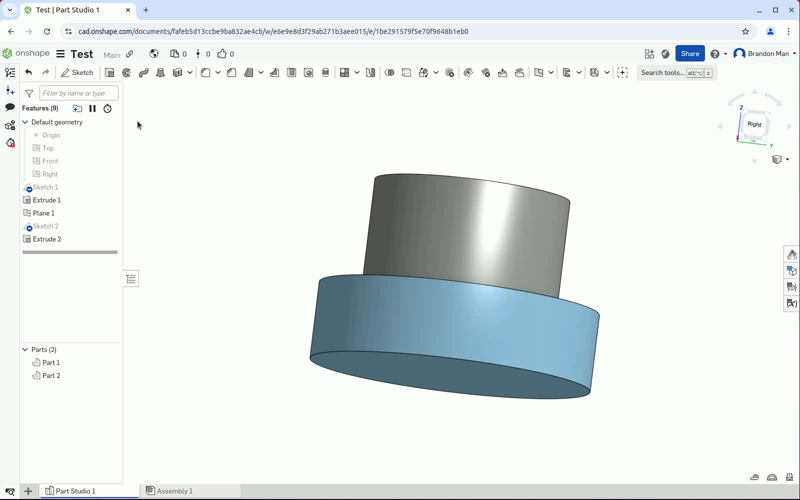
key(right, 3)
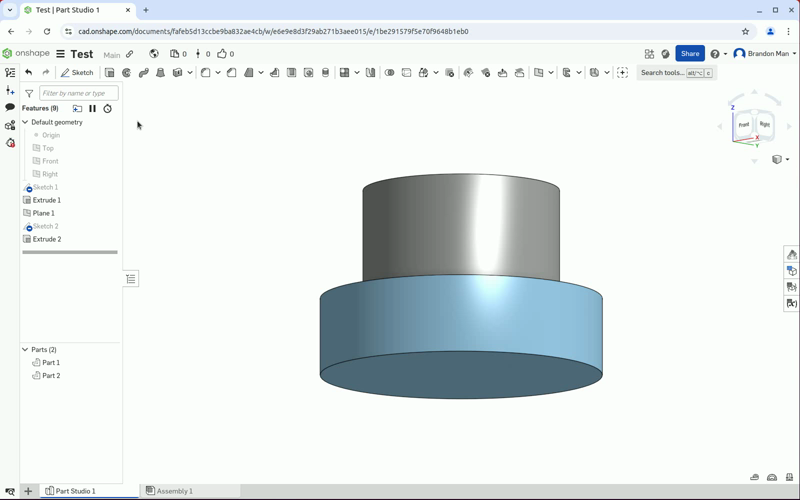
key(down, 3)
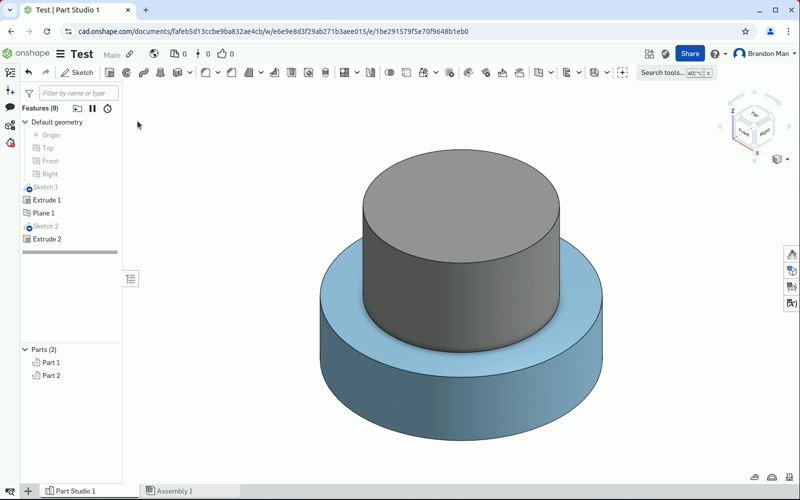
mouse_move(73, 189)
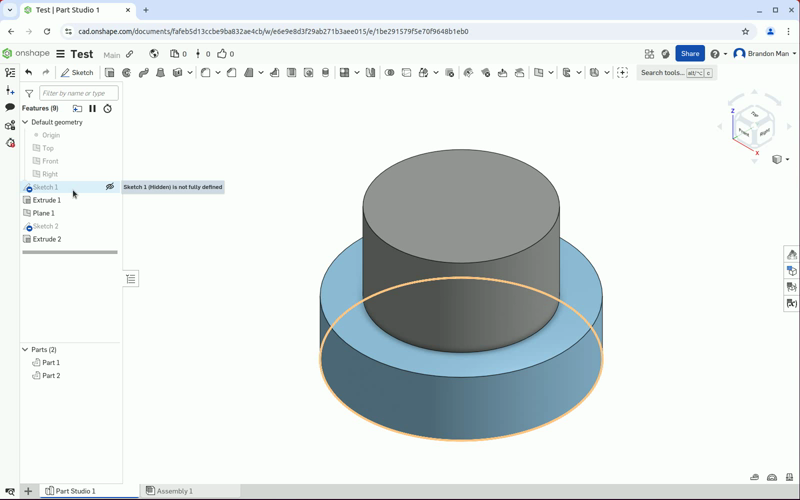
click(73, 189)